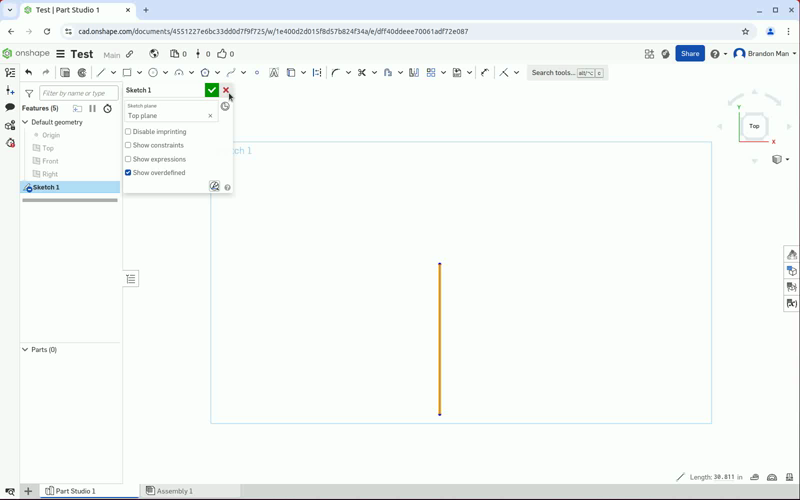
key(shift+h)
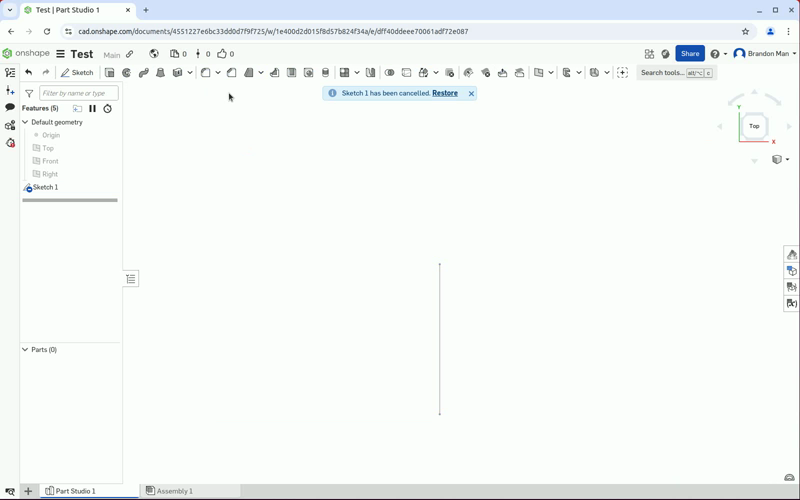
key(shift+s)
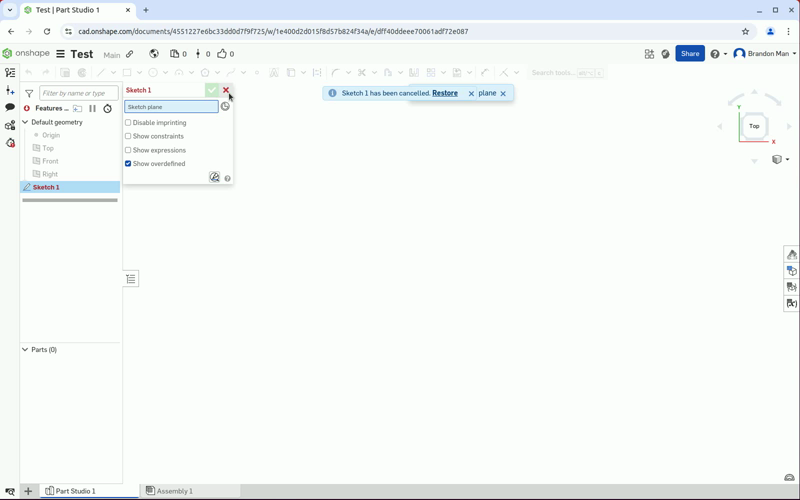
mouse_move(73, 150)
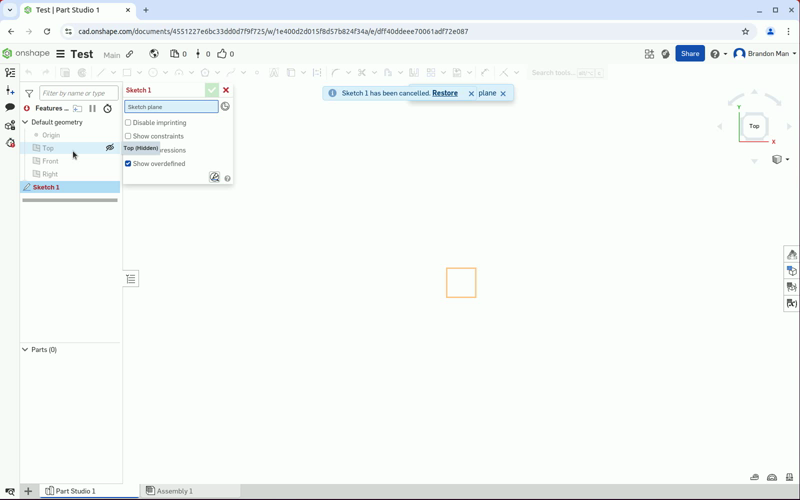
click(73, 150)
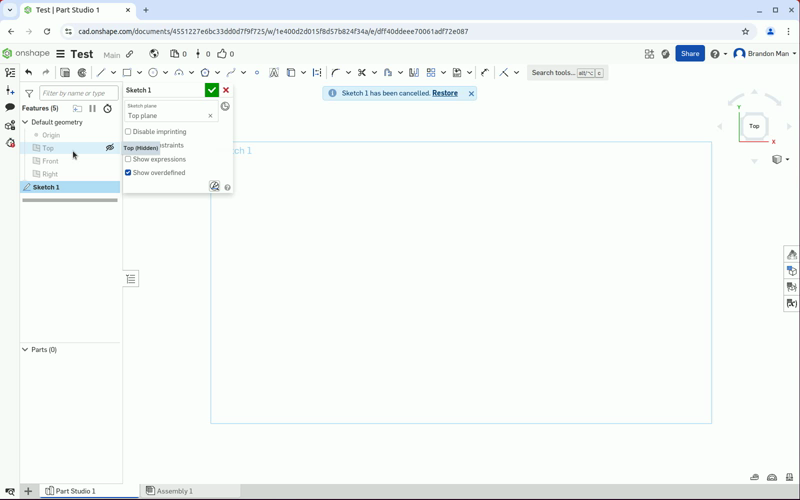
mouse_move(73, 352)
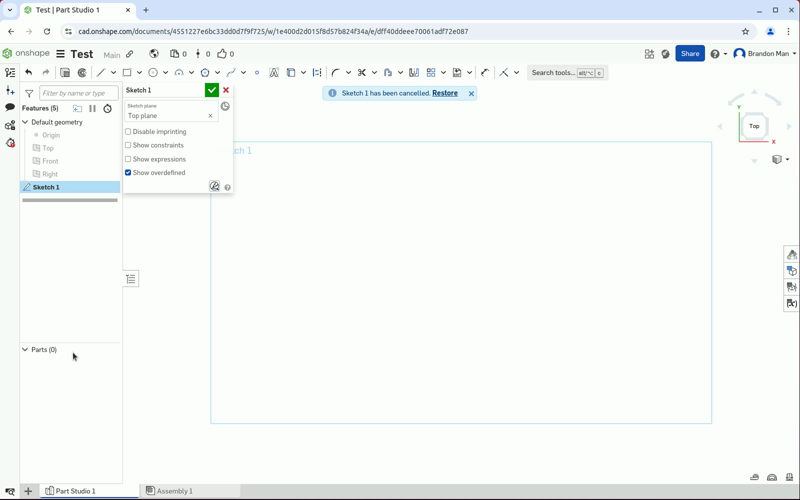
key(y)
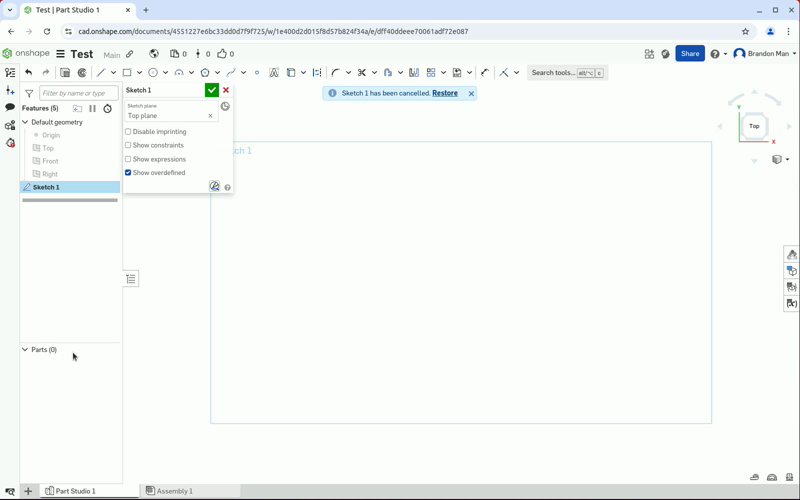
key(l)
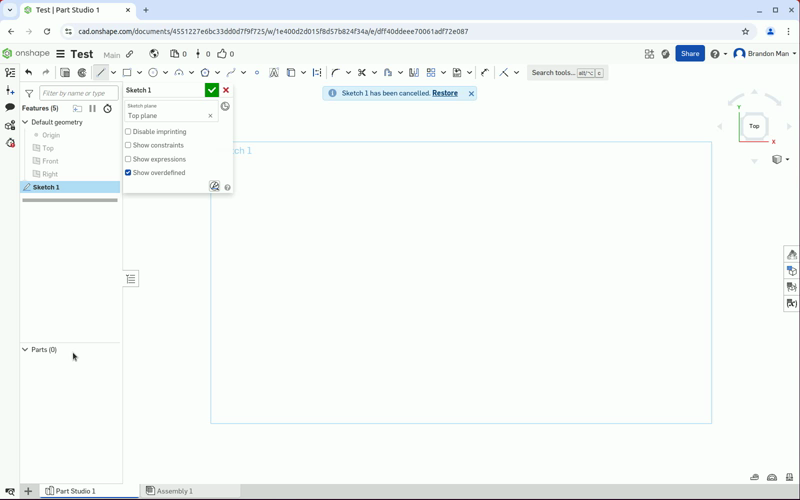
key_down(shift)
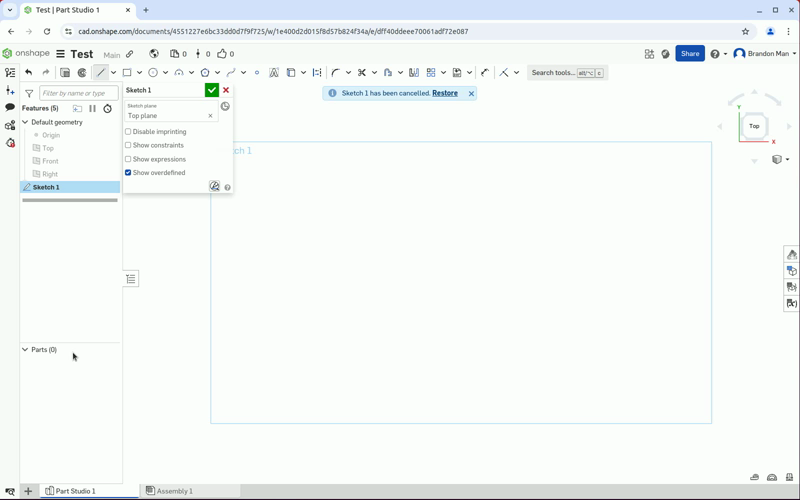
mouse_move(460, 282)
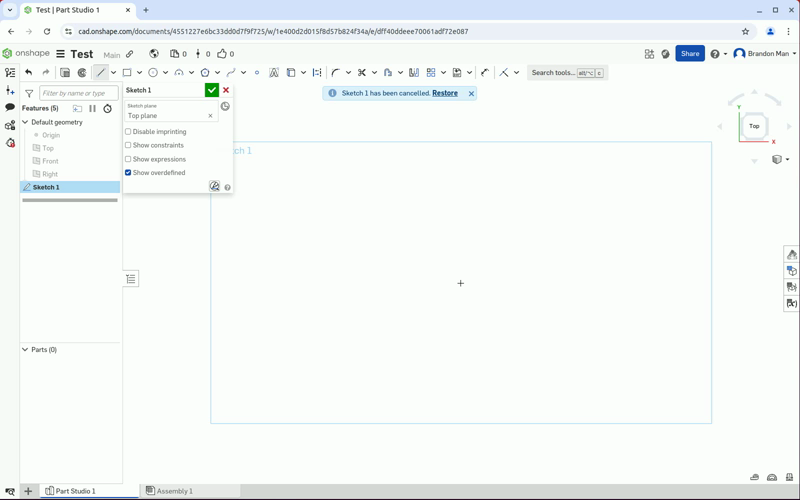
click(460, 282)
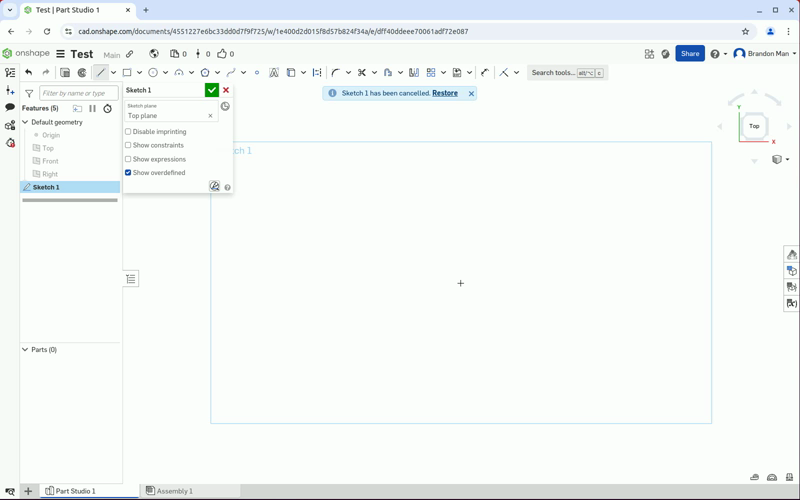
key_up(shift)
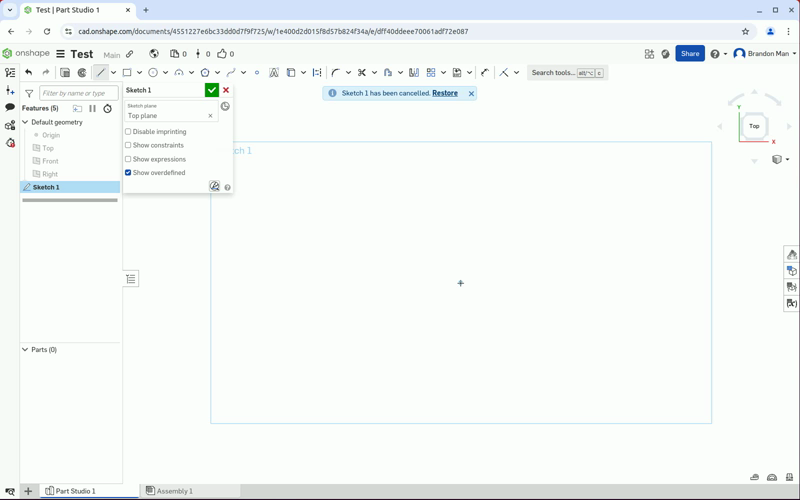
key_down(shift)
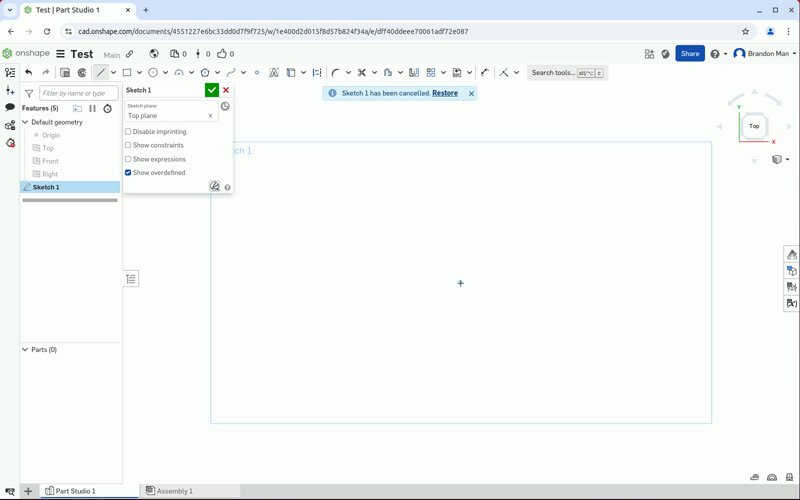
mouse_move(573, 282)
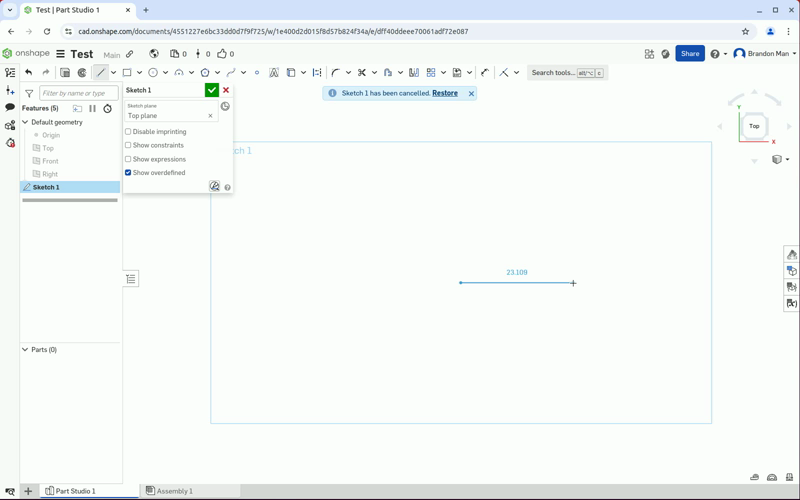
click(573, 282)
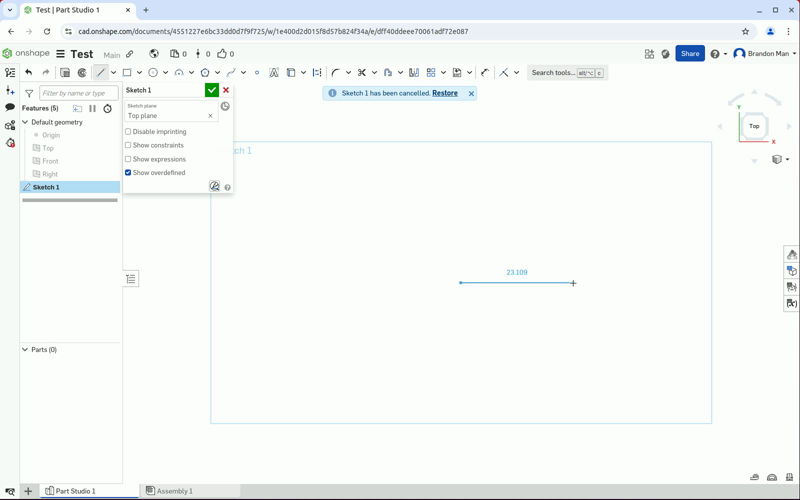
key_up(shift)
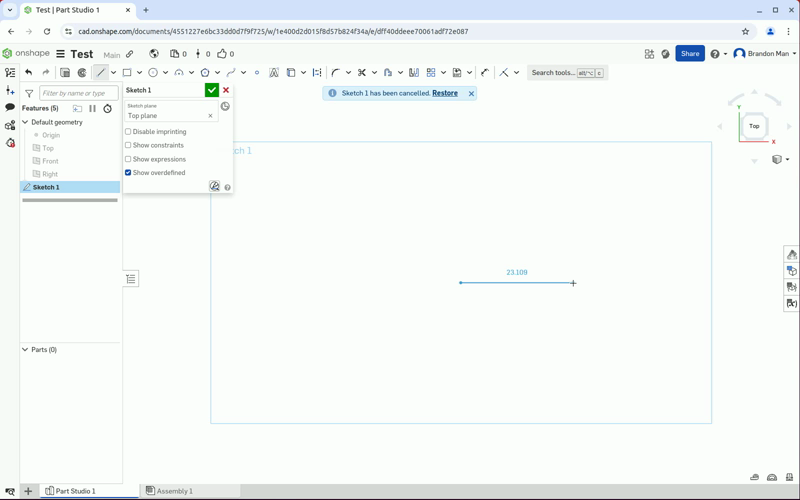
key_down(shift)
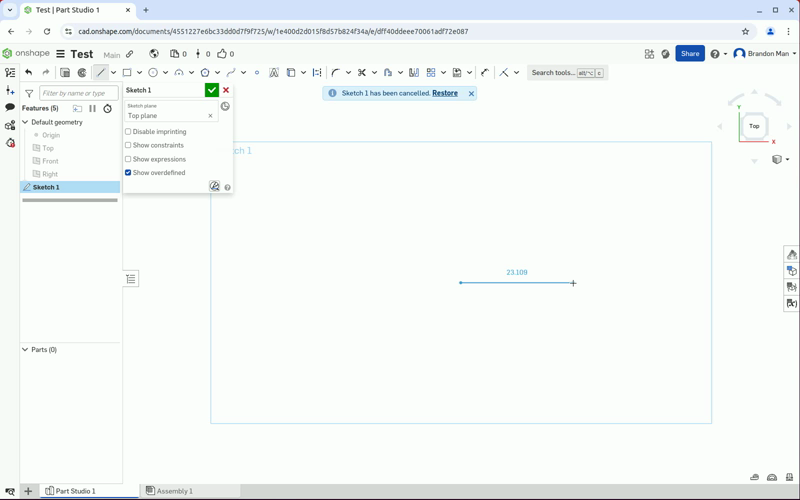
mouse_move(573, 192)
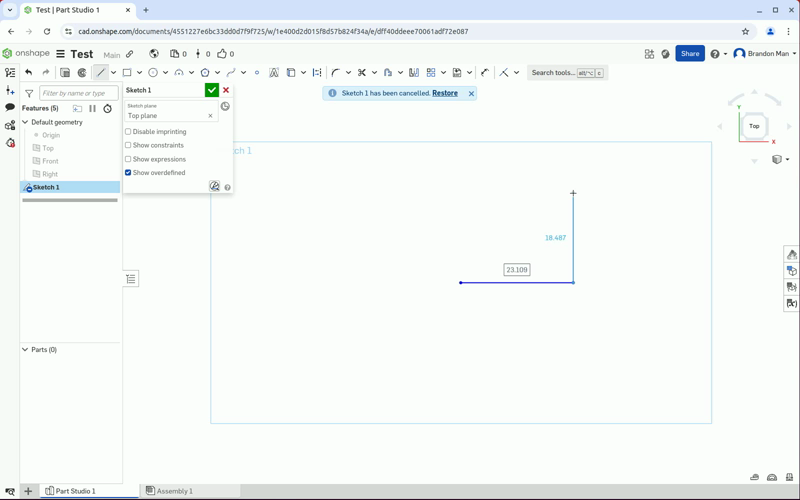
click(573, 192)
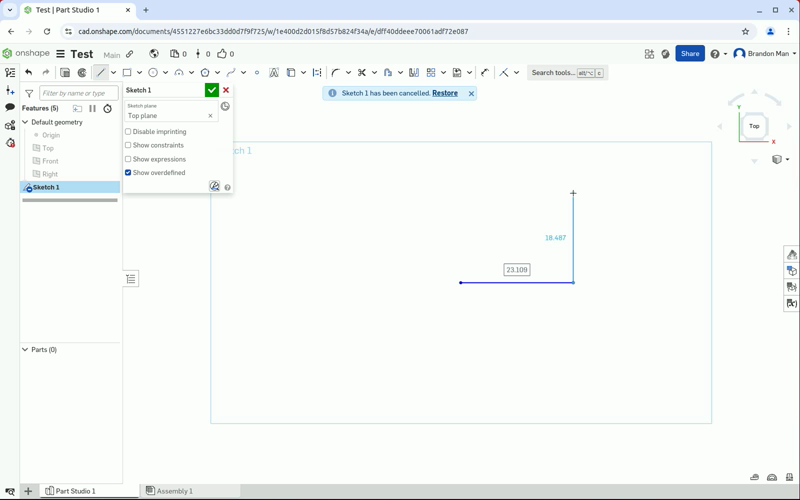
key_up(shift)
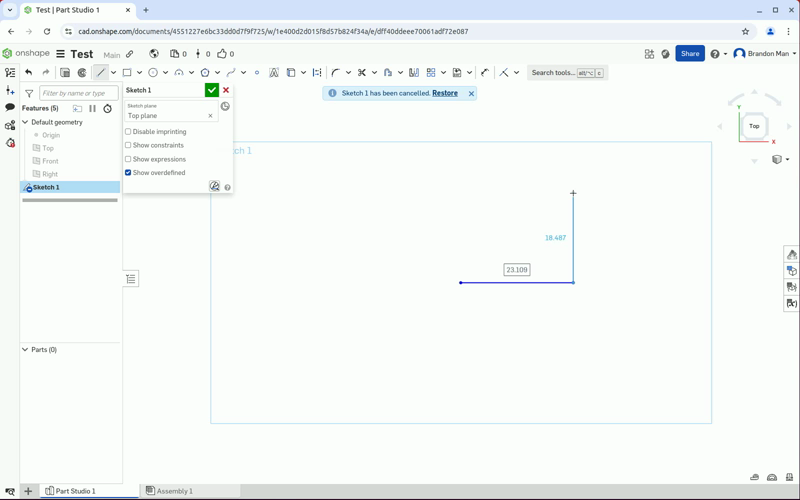
key_down(shift)
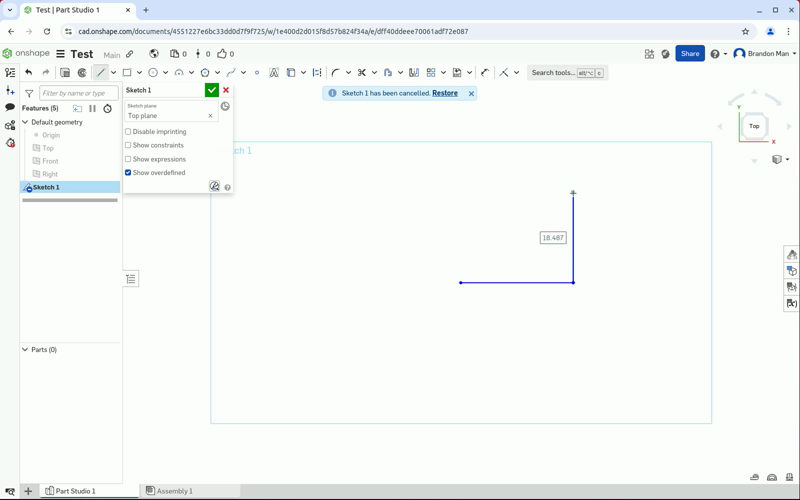
mouse_move(460, 192)
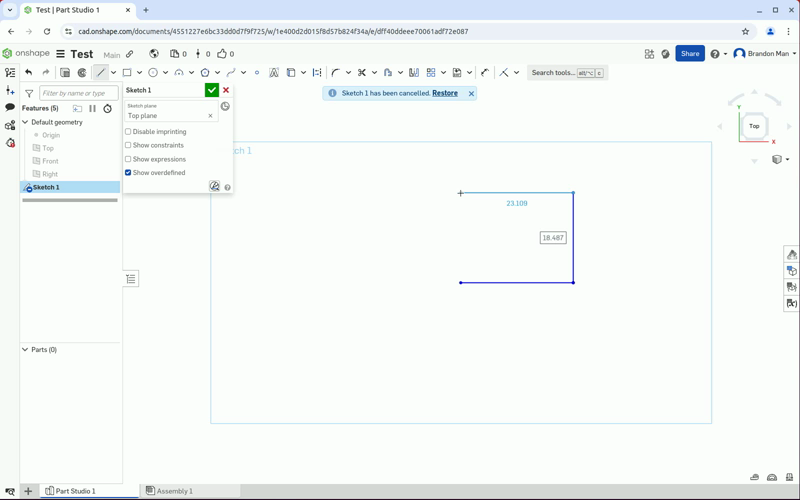
click(460, 192)
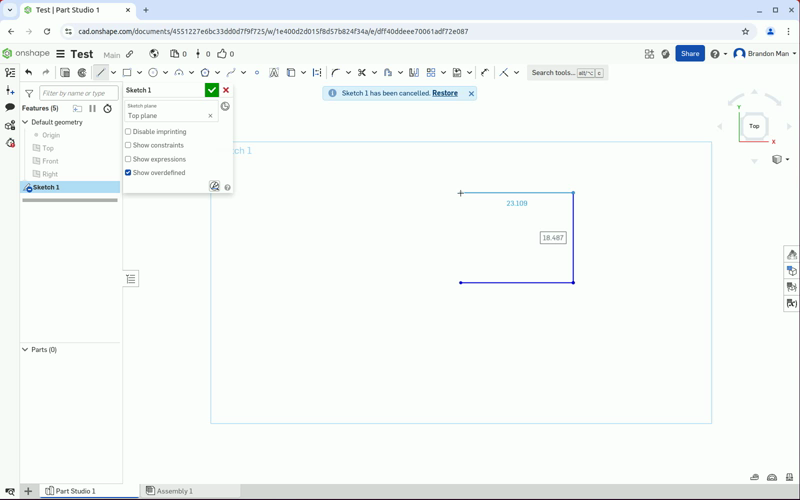
key_up(shift)
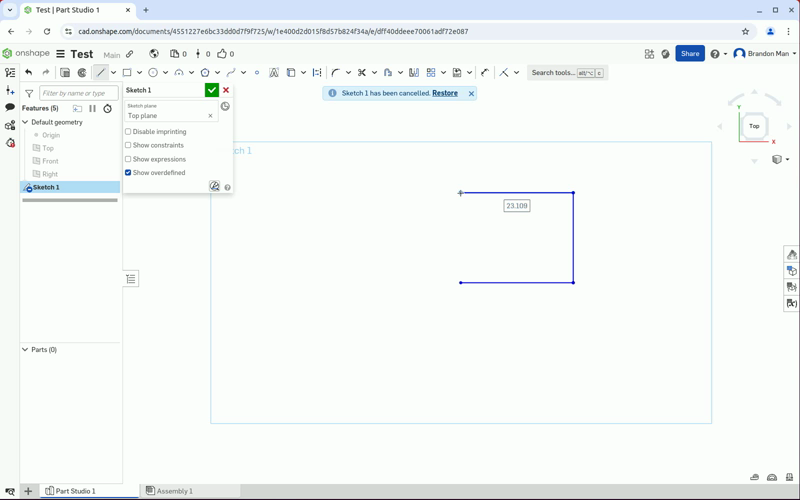
key_down(shift)
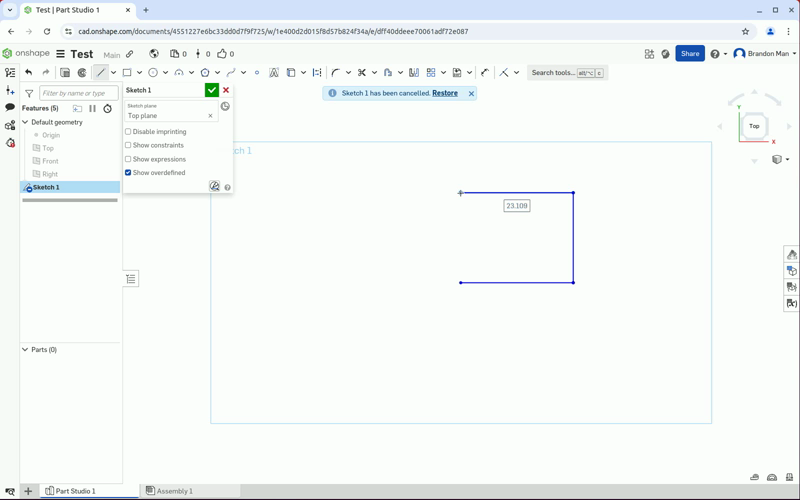
mouse_move(460, 282)
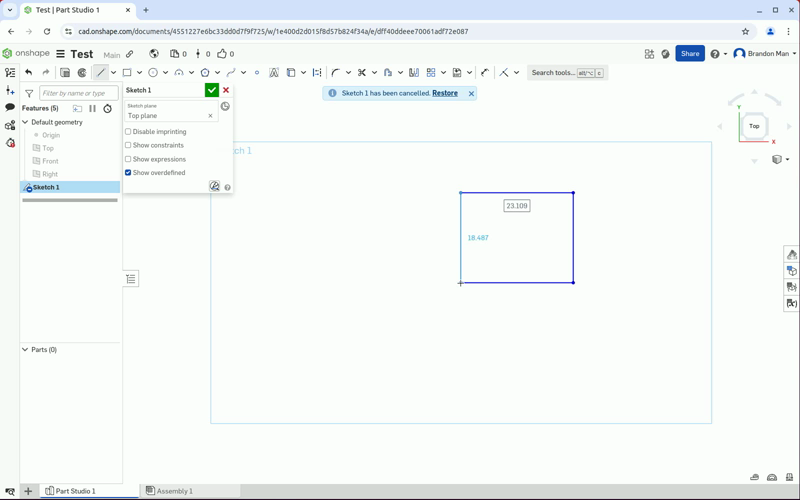
key_up(shift)
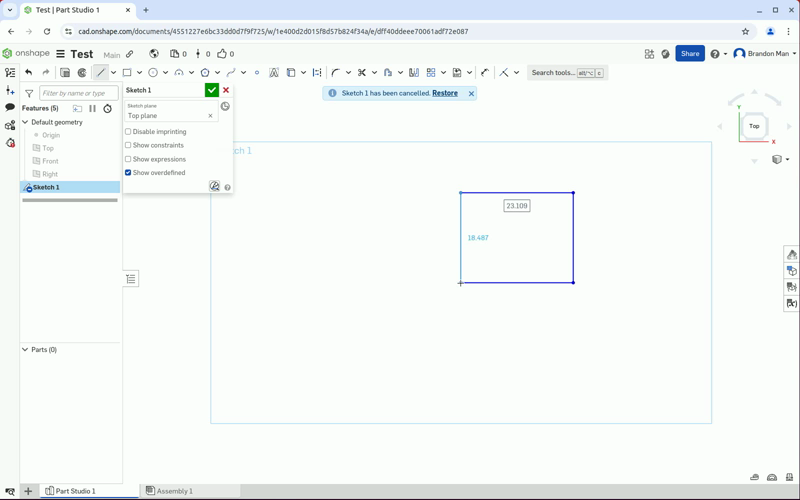
click(460, 282)
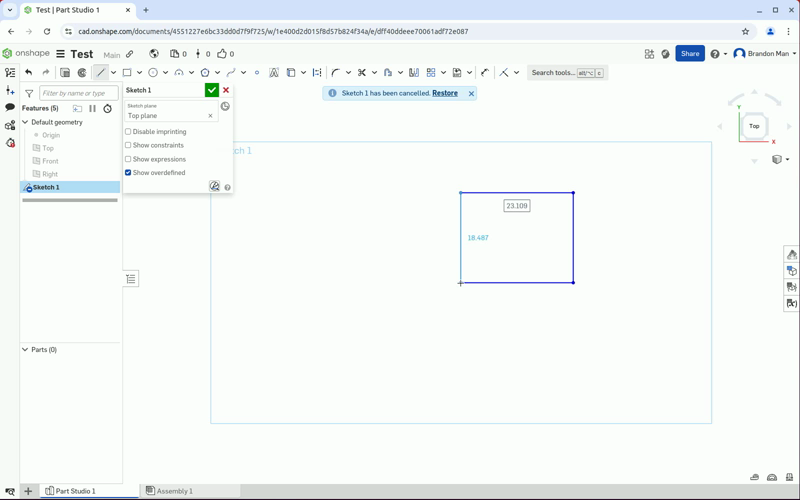
key(esc)
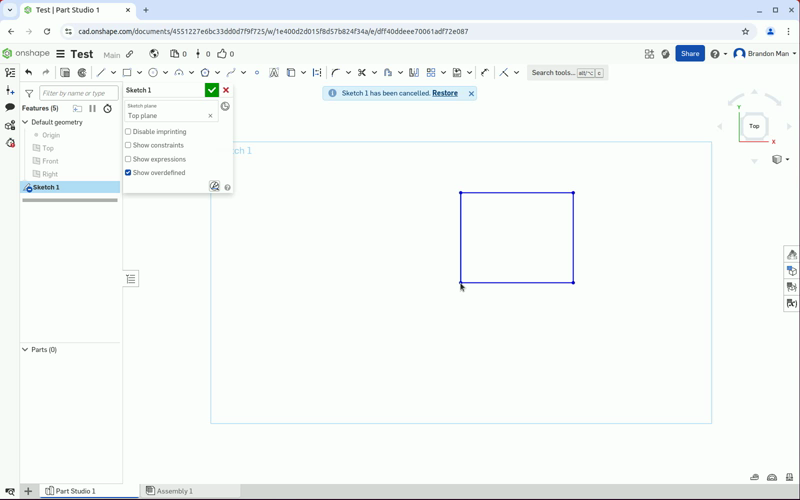
mouse_move(534, 241)
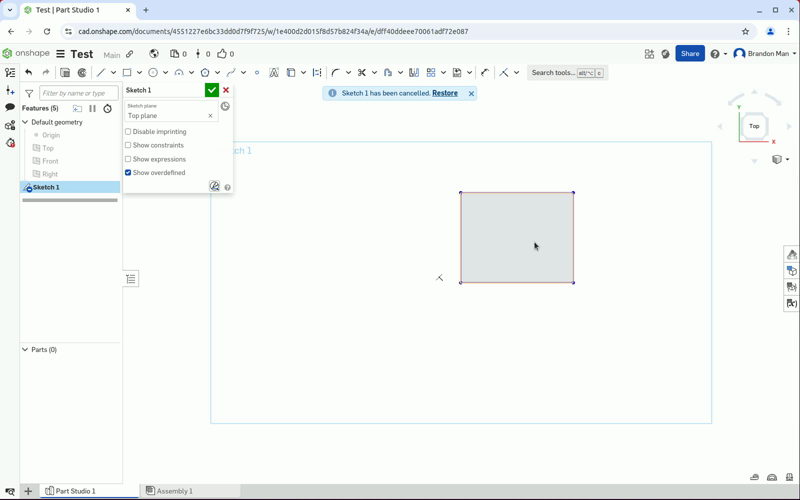
click(534, 241)
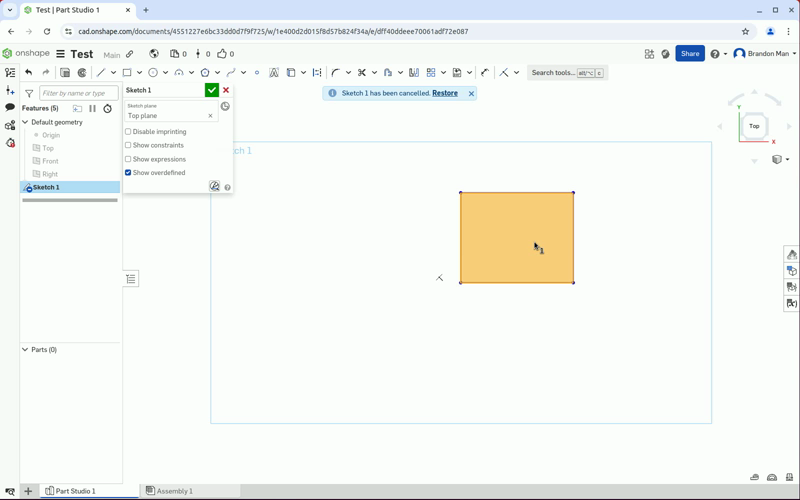
mouse_move(73, 352)
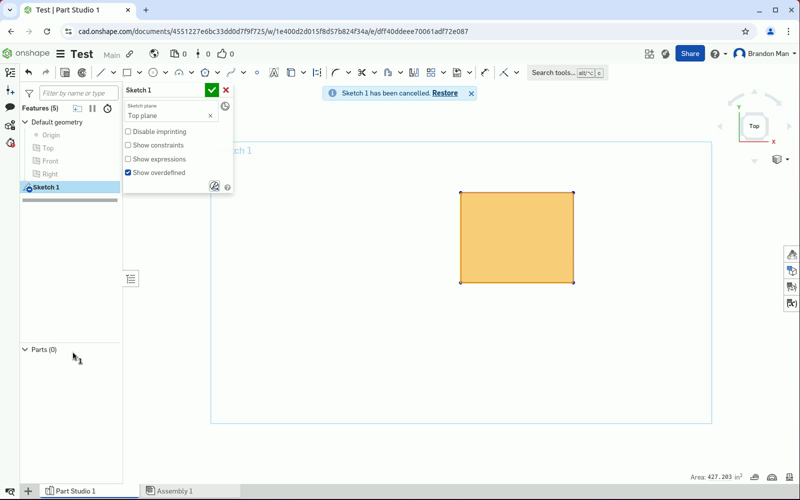
key(shift+y)
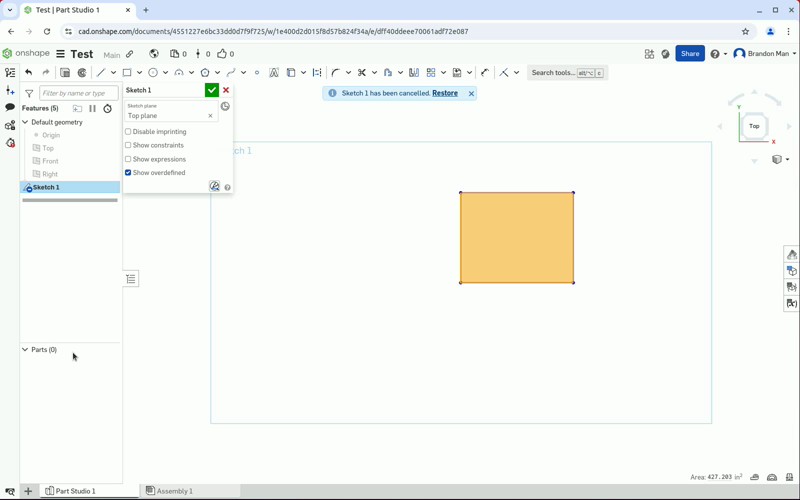
key(shift+e)
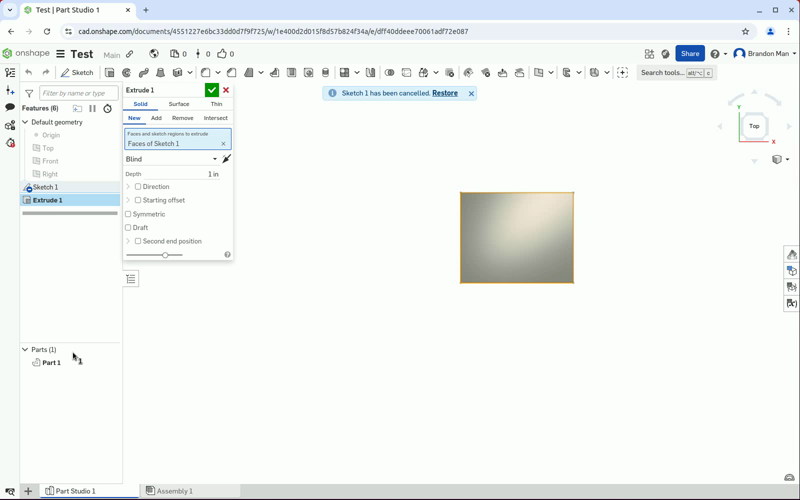
mouse_move(143, 106)
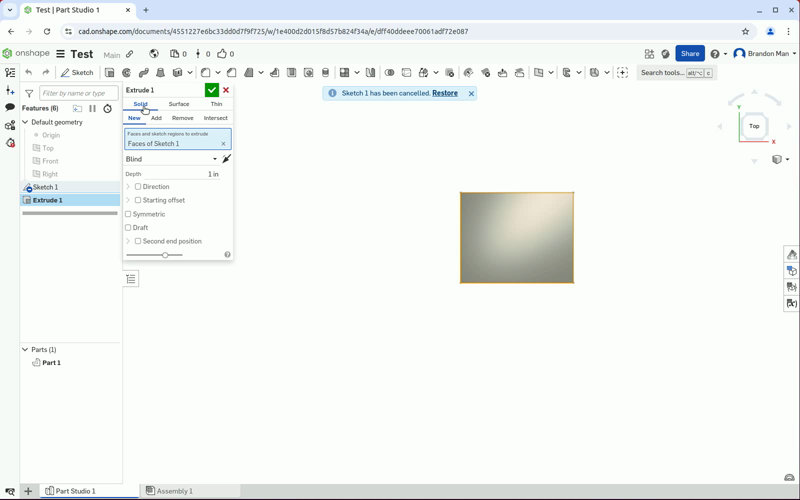
click(143, 106)
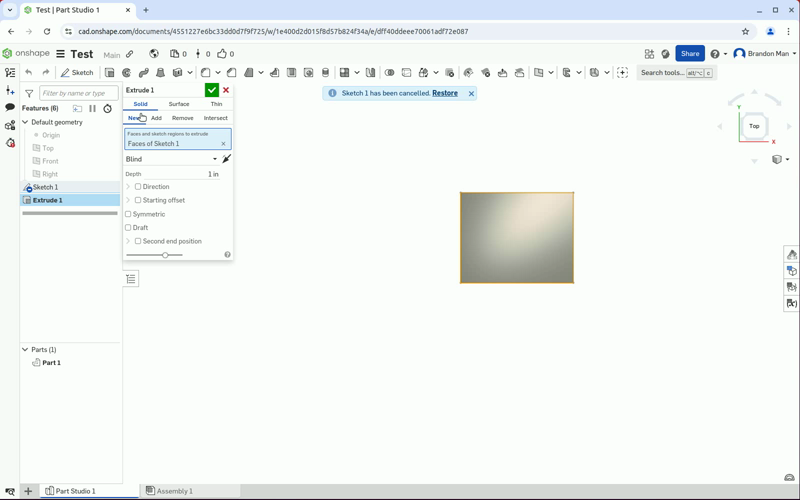
mouse_move(137, 120)
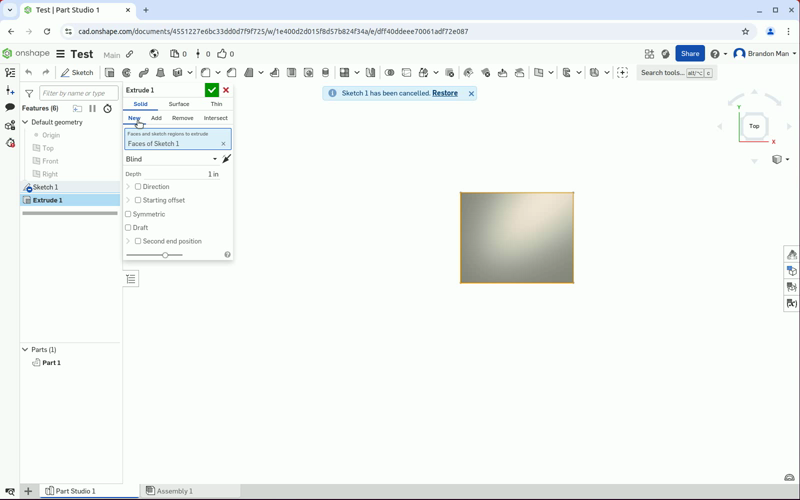
click(137, 120)
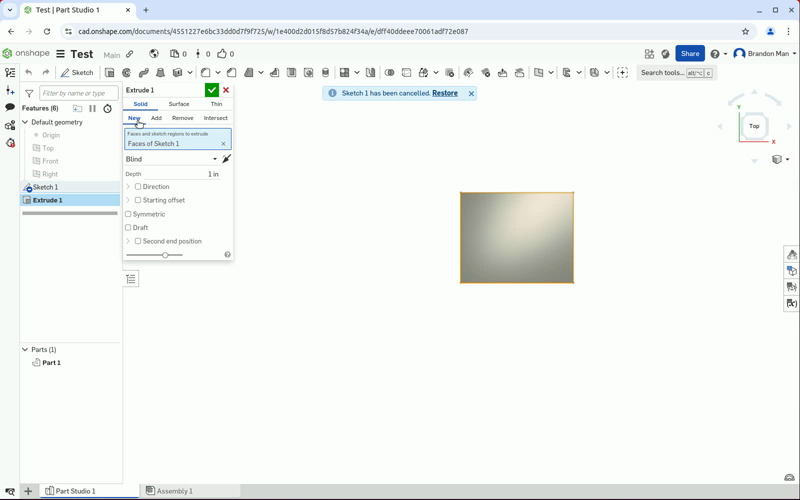
key(tab, 4)
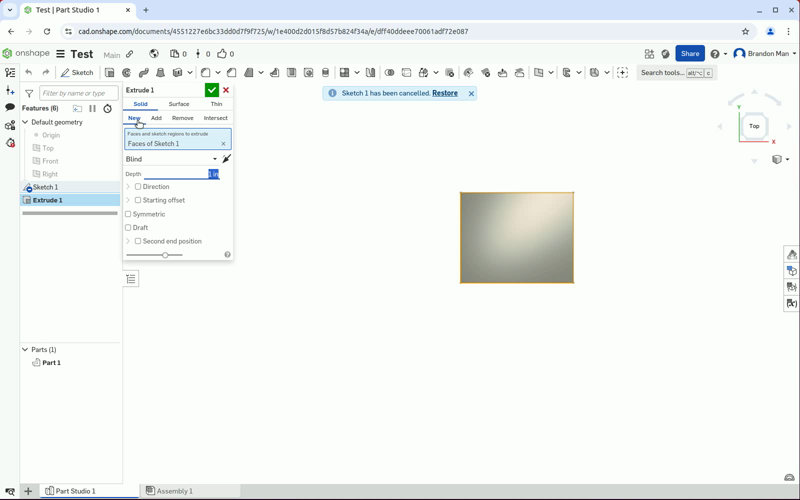
text(4.574)
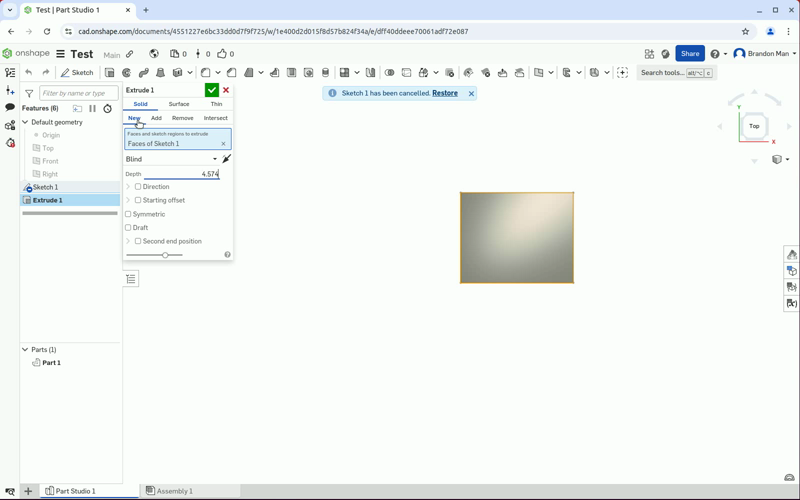
key(enter)
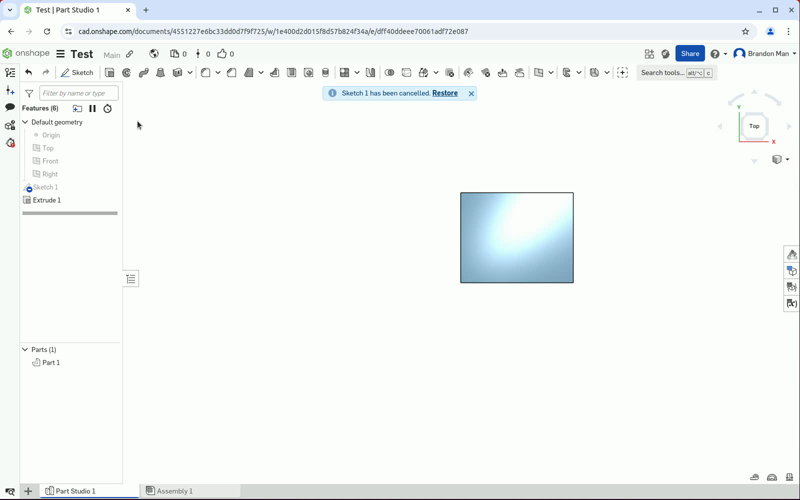
key(shift+h)
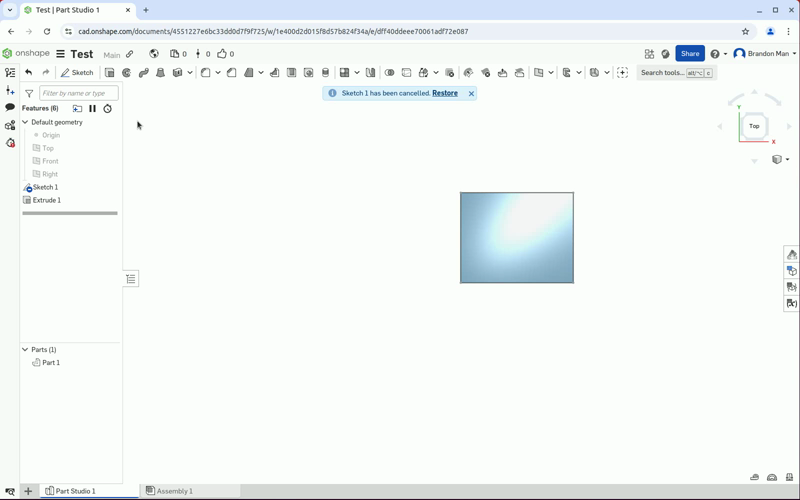
key(shift+h)
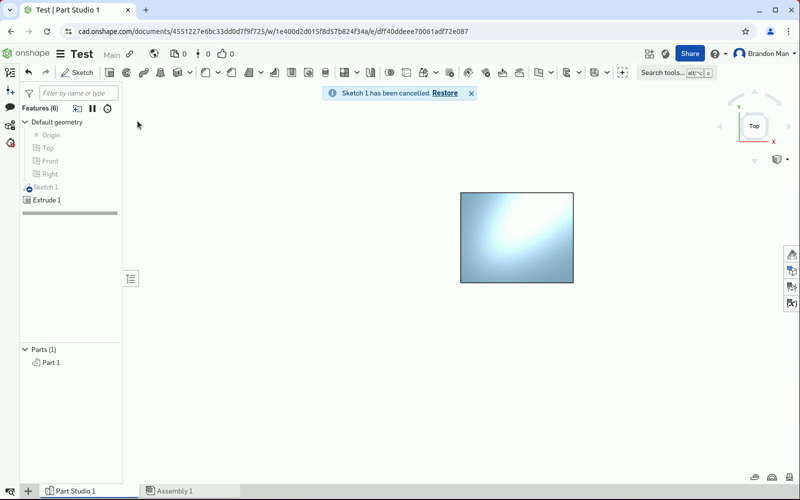
mouse_move(73, 189)
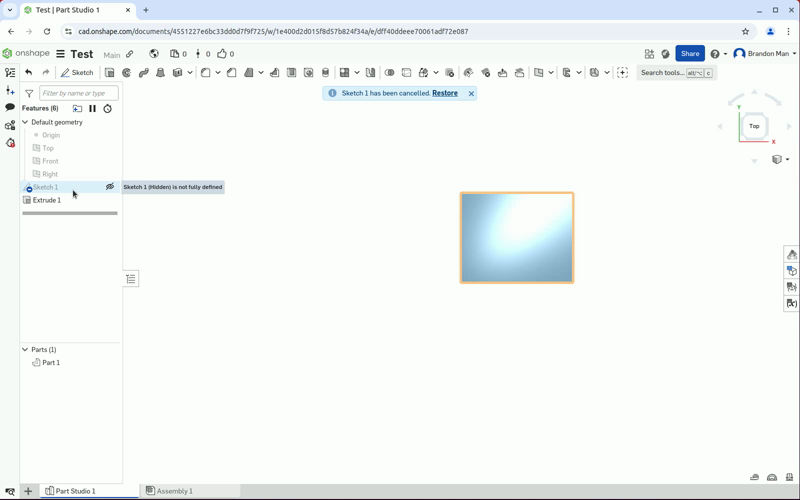
click(73, 189)
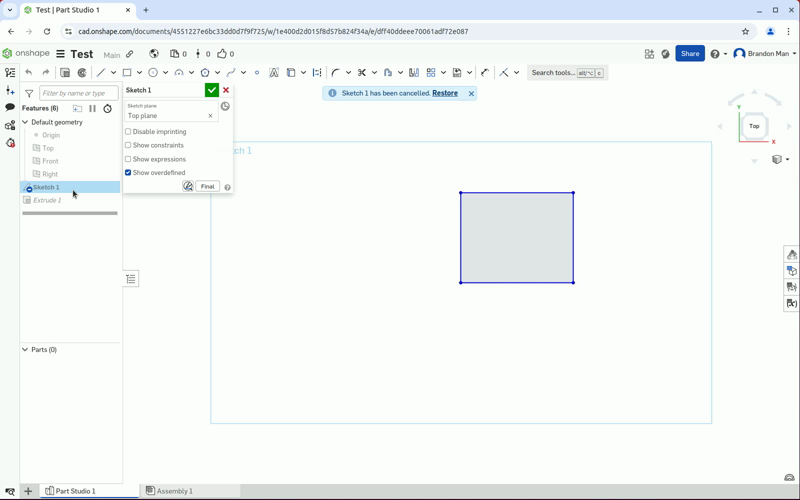
mouse_move(229, 92)
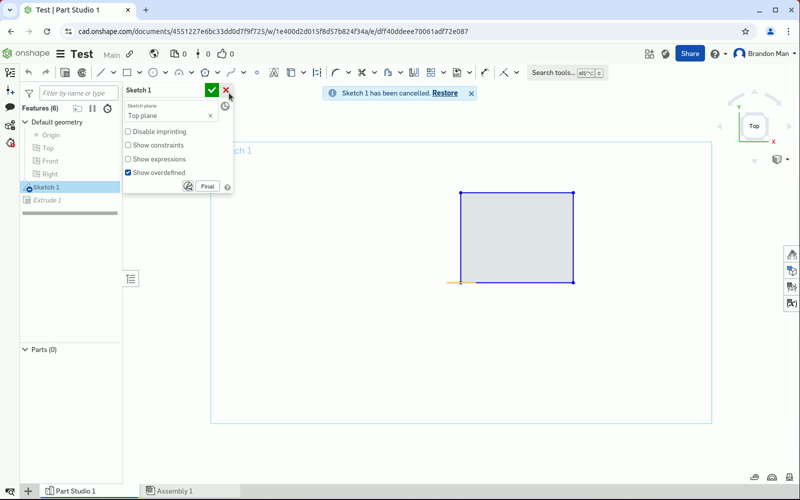
click(229, 92)
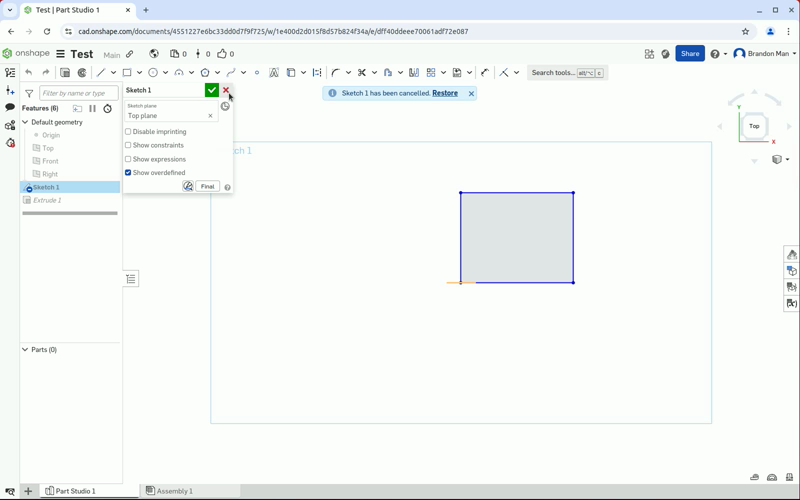
key(shift+s)
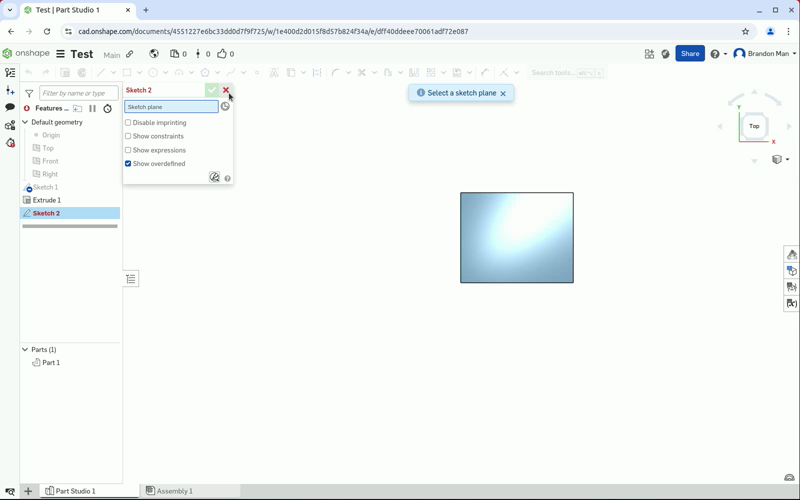
mouse_move(73, 150)
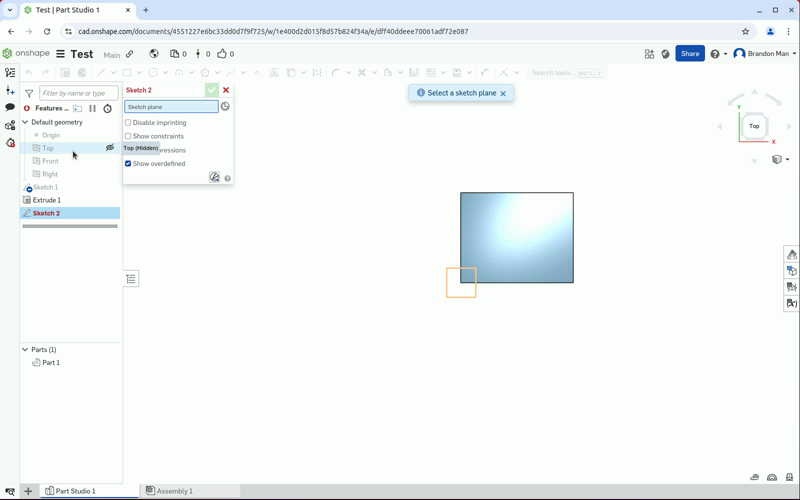
click(73, 150)
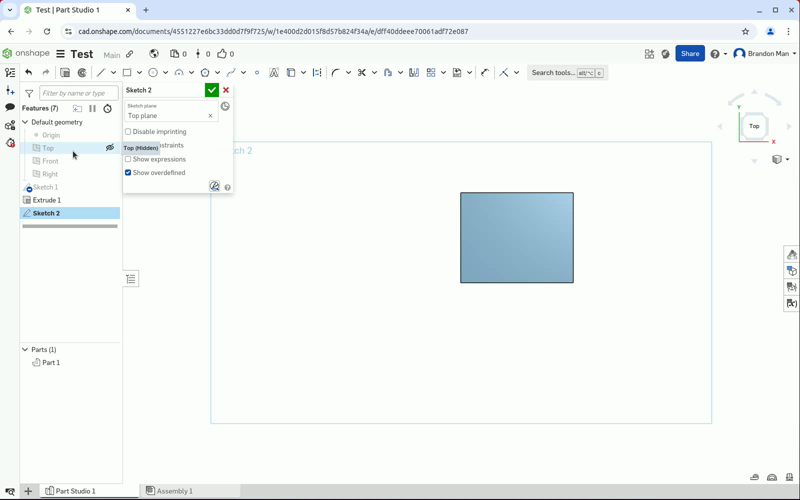
mouse_move(73, 352)
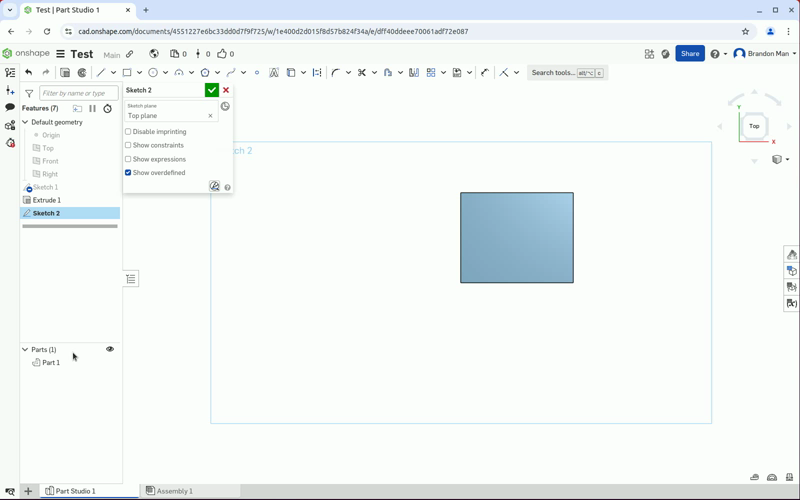
key(y)
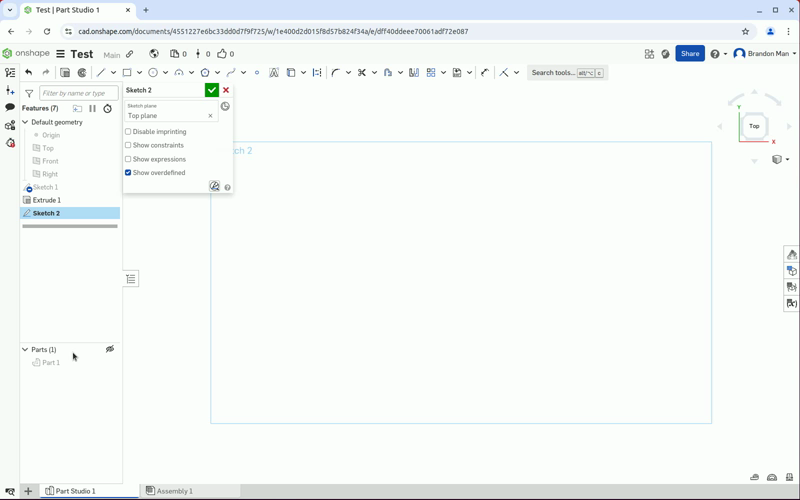
key(c)
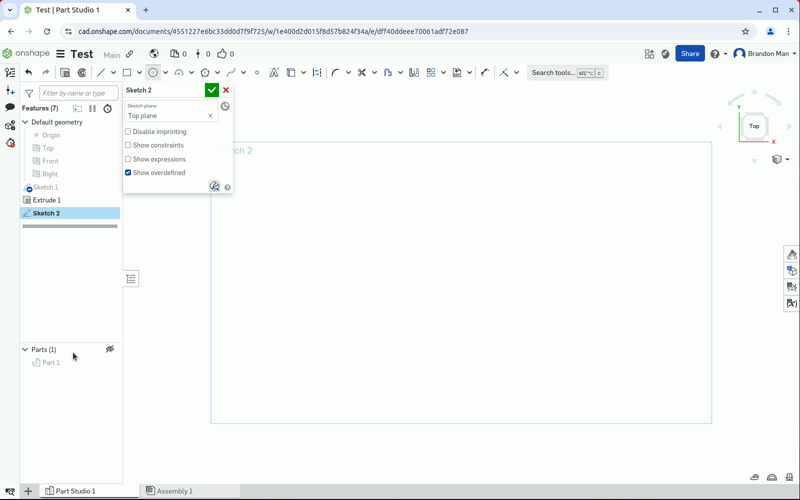
key_down(shift)
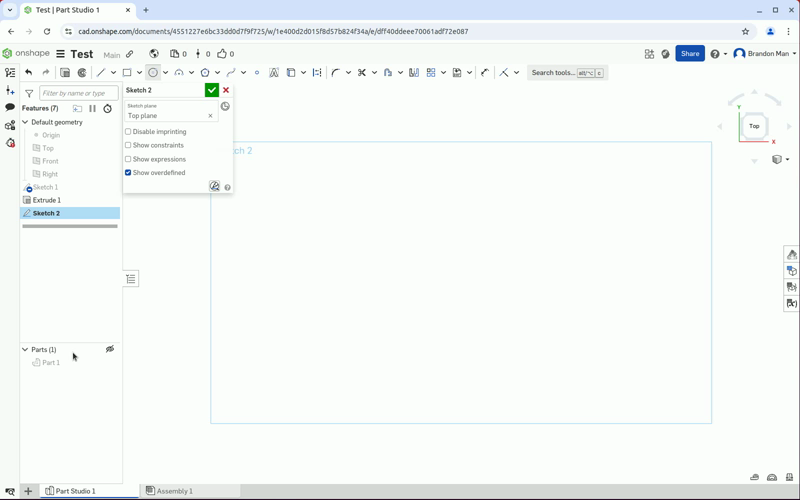
mouse_move(461, 238)
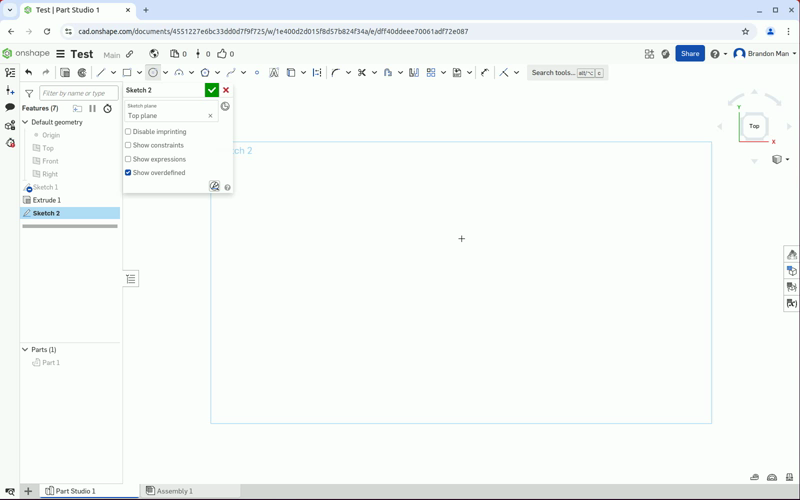
click(461, 238)
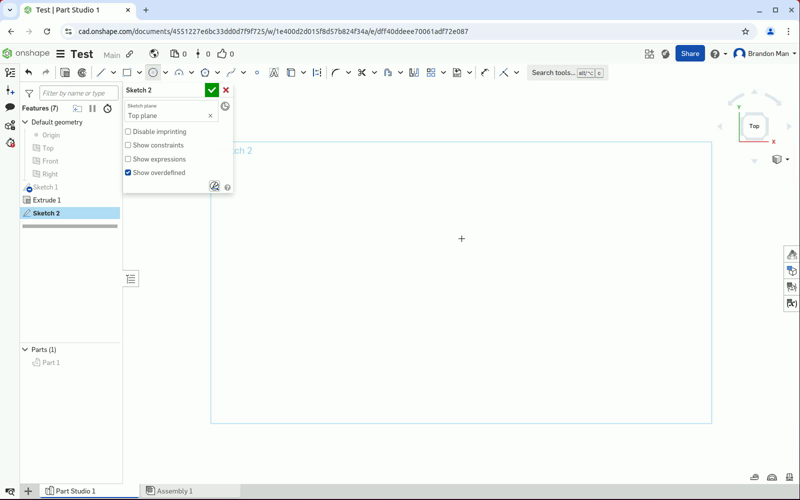
key_up(shift)
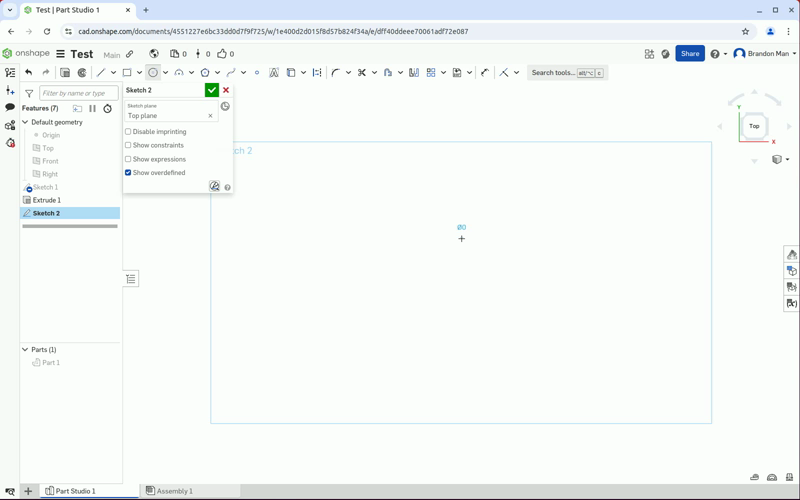
mouse_move(507, 238)
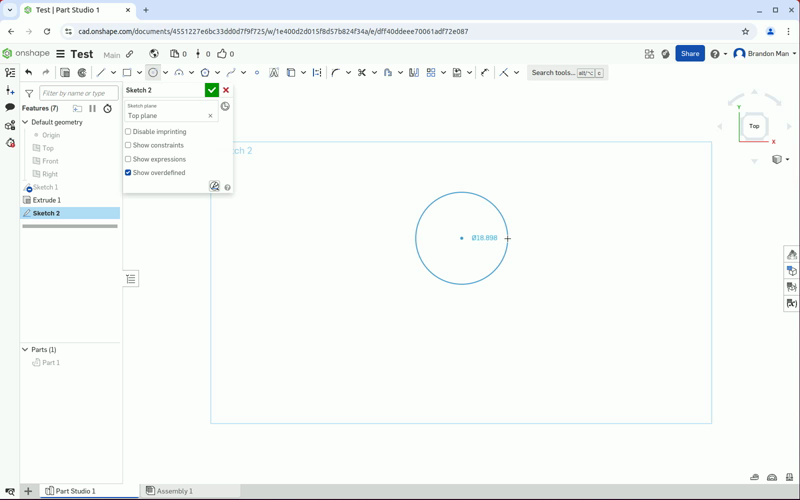
click(507, 238)
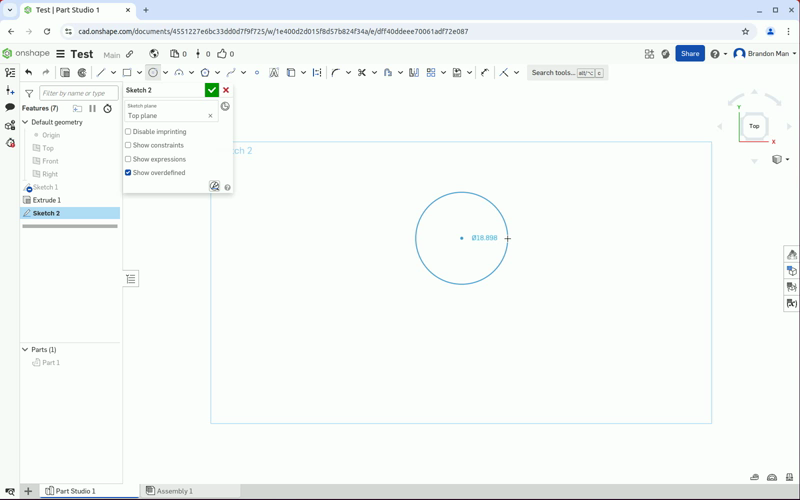
key(esc)
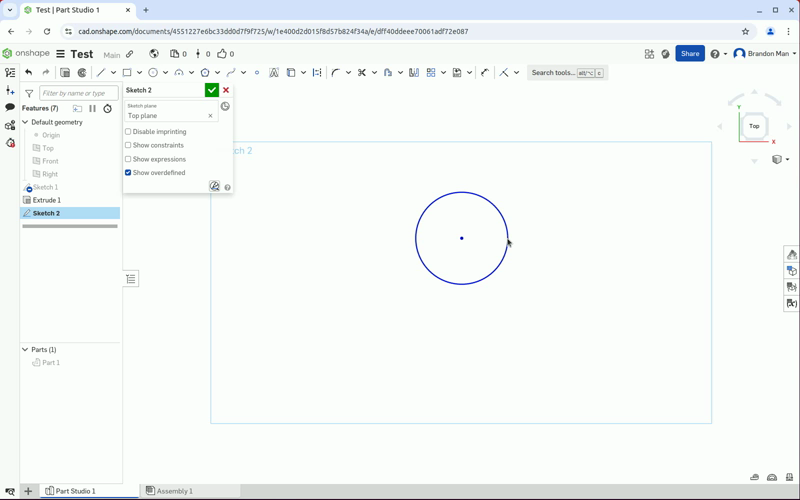
mouse_move(474, 215)
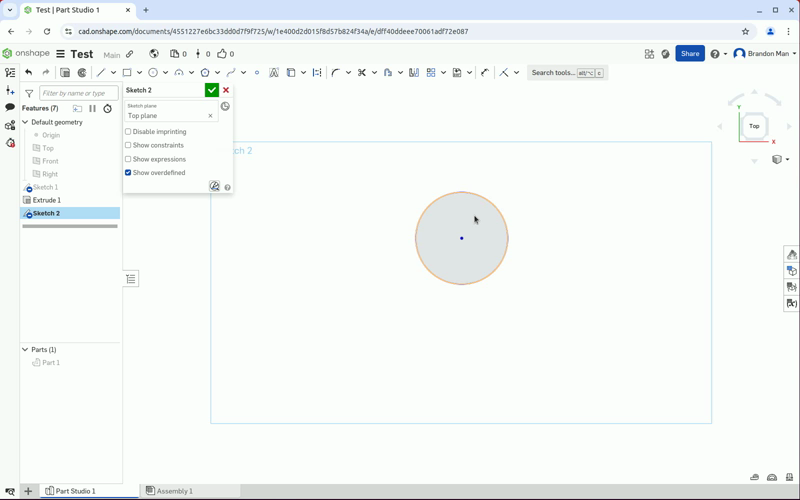
click(474, 215)
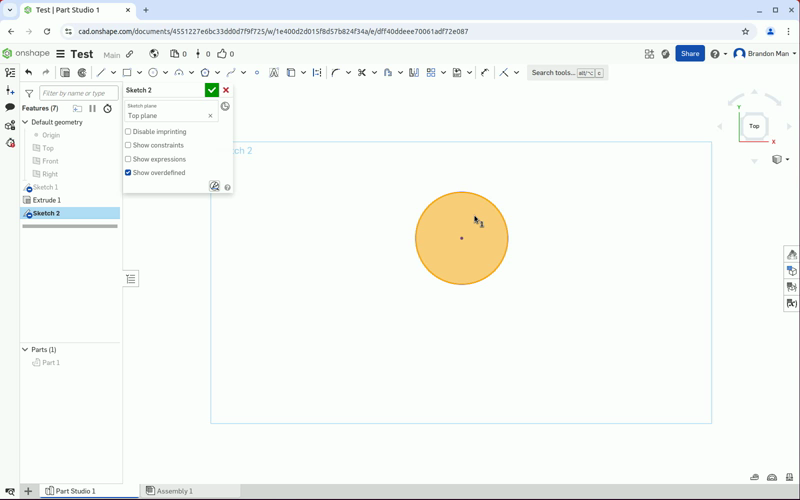
mouse_move(73, 352)
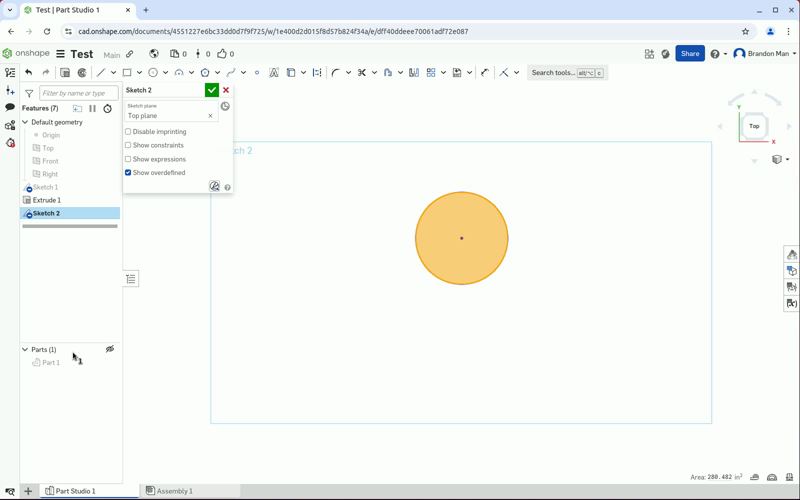
key(shift+y)
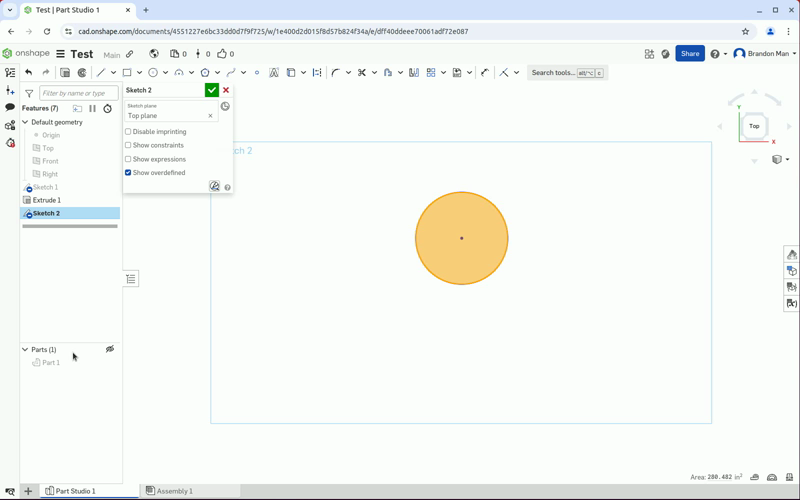
key(shift+e)
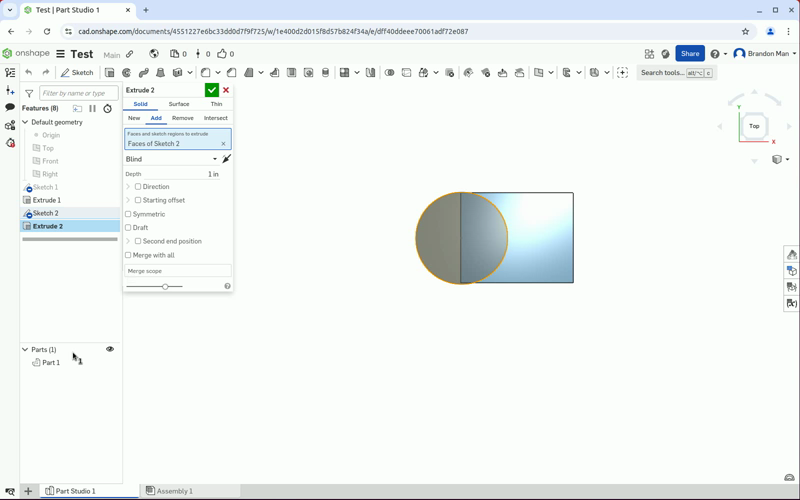
mouse_move(143, 106)
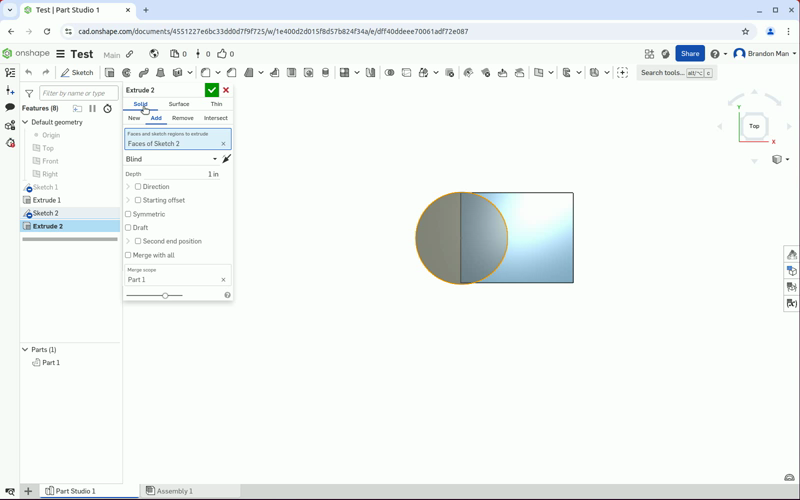
click(143, 106)
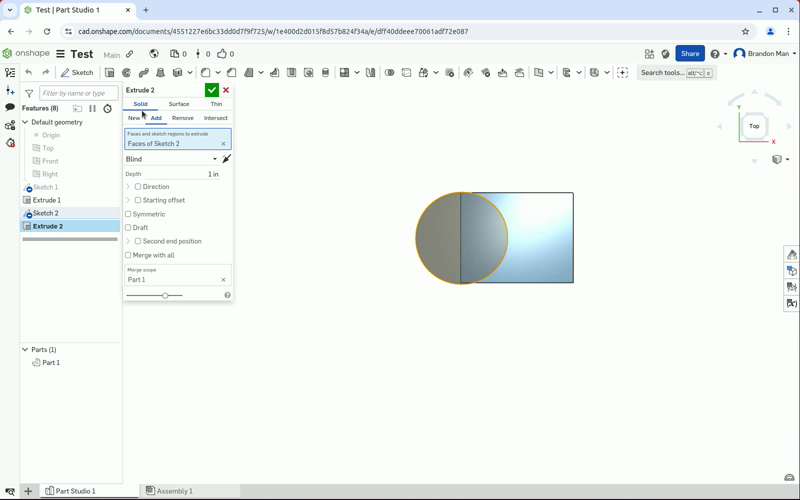
mouse_move(137, 120)
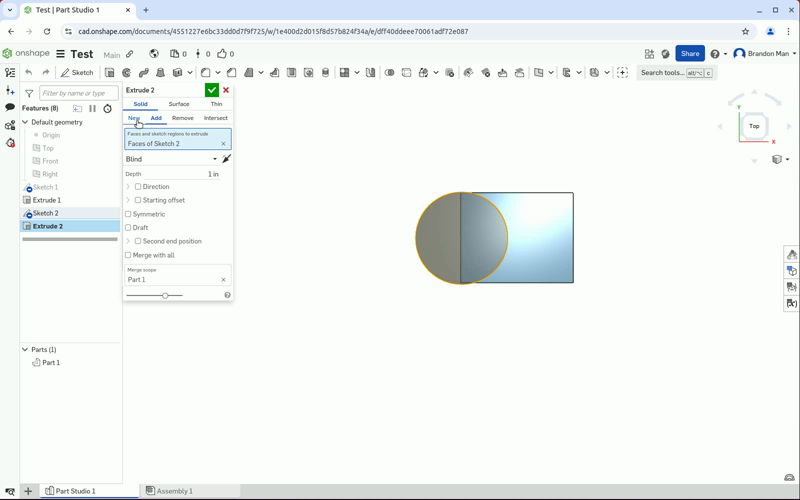
click(137, 120)
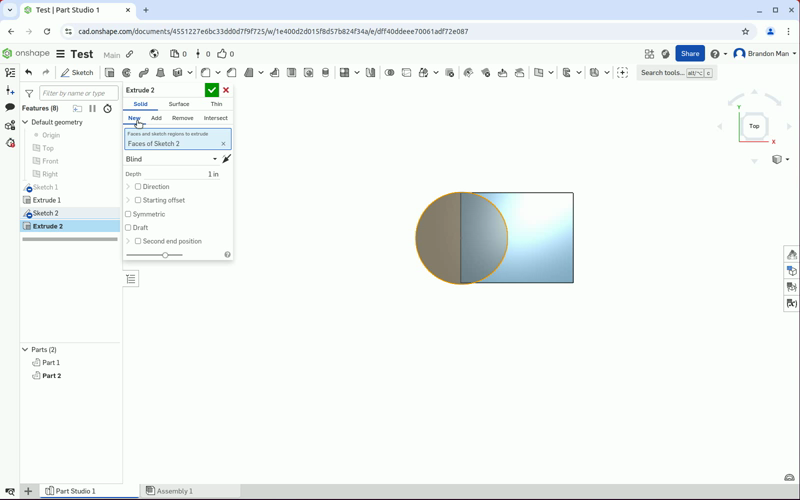
key(tab, 4)
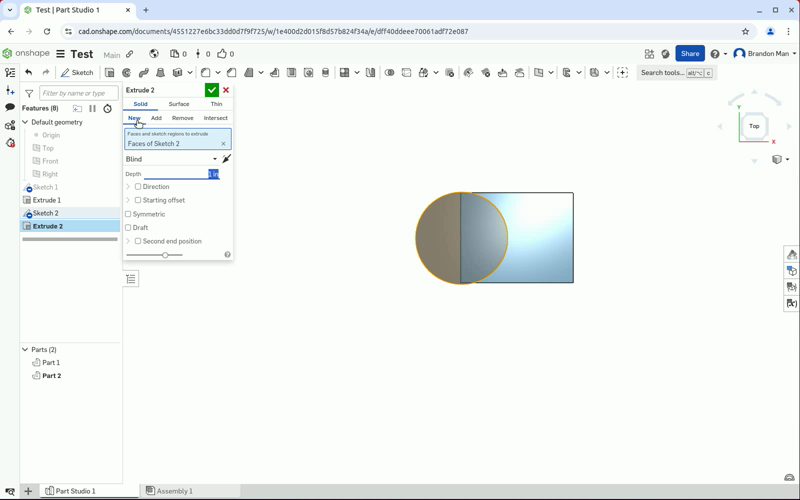
text(13.961)
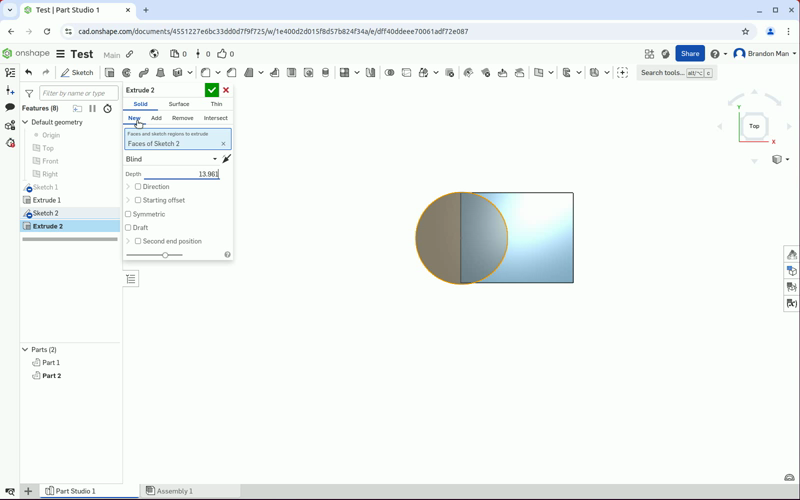
key(enter)
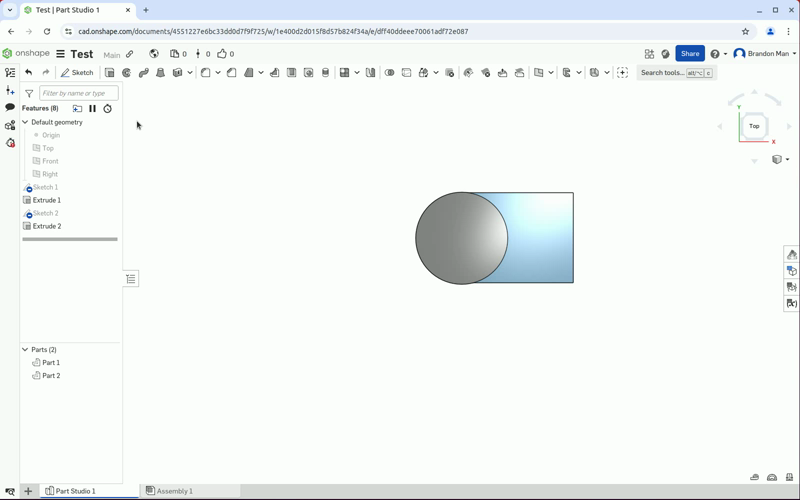
key(shift+h)
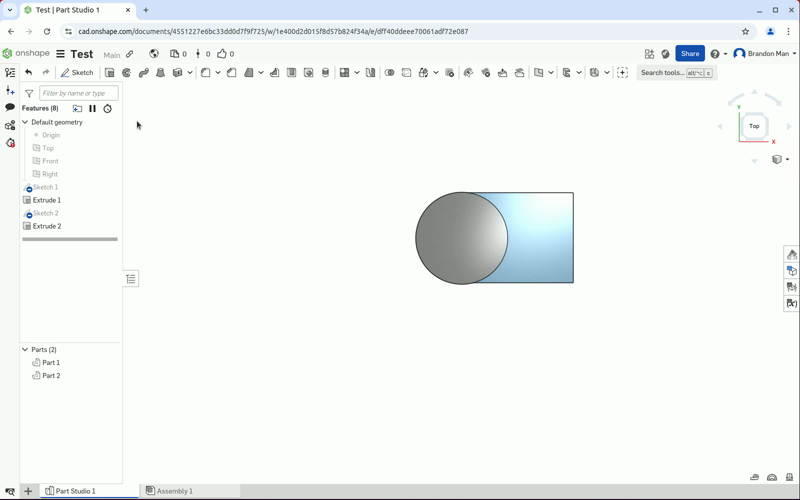
key(shift+h)
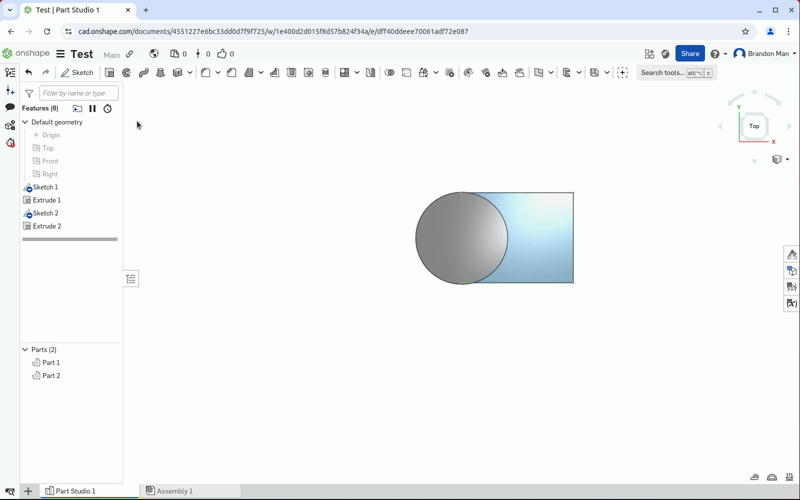
key(shift+7)
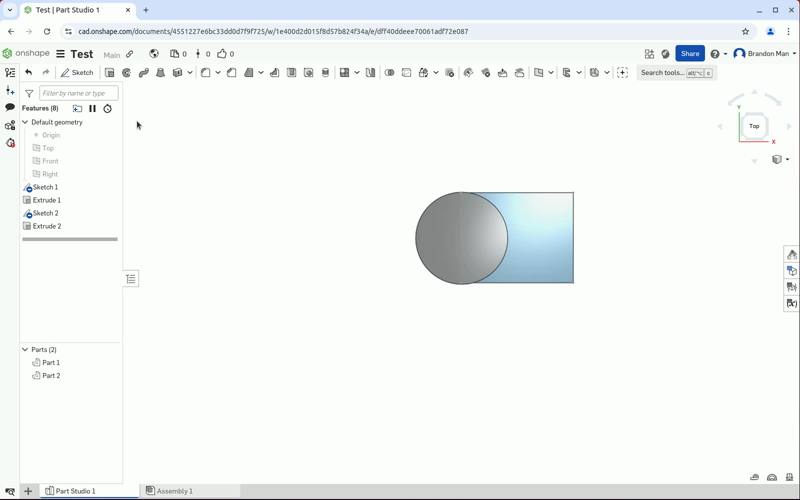
key(up, 3)
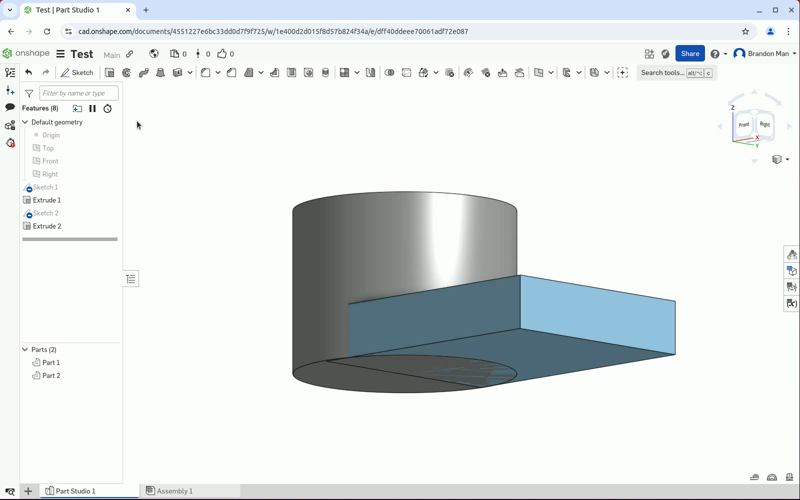
key(left, 3)
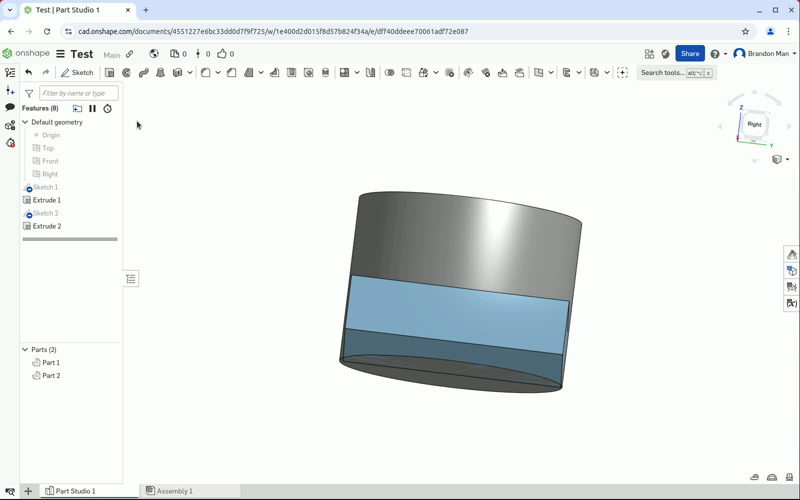
key(right, 3)
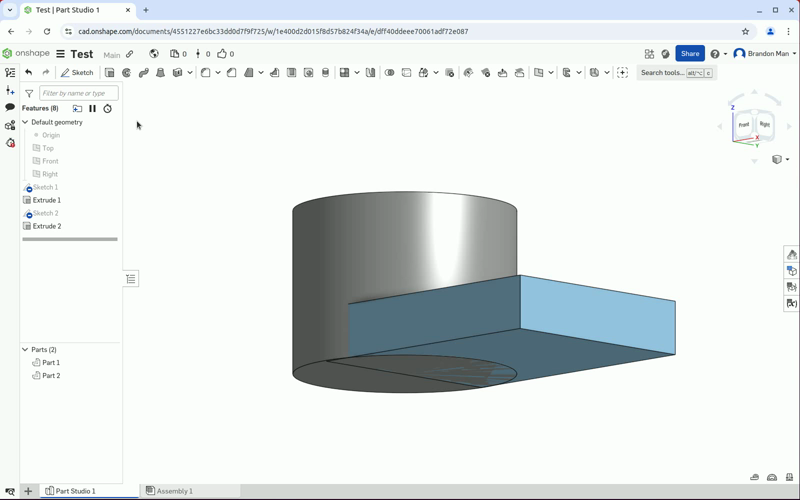
key(down, 3)
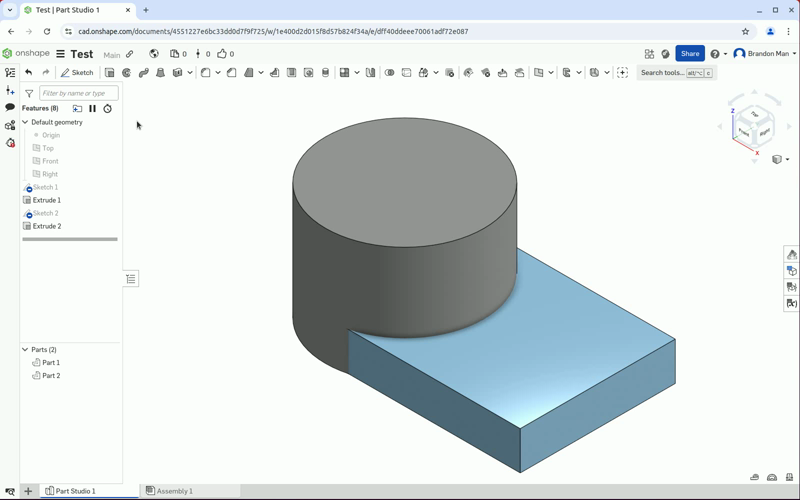
mouse_move(73, 189)
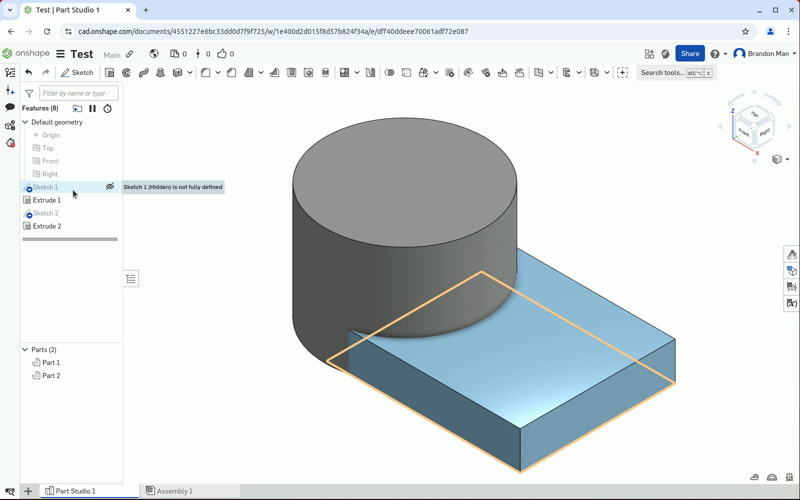
click(73, 189)